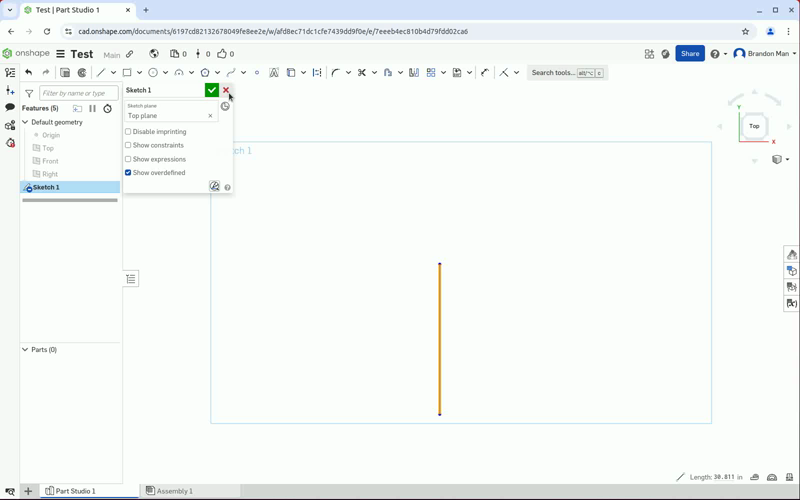
key(shift+h)
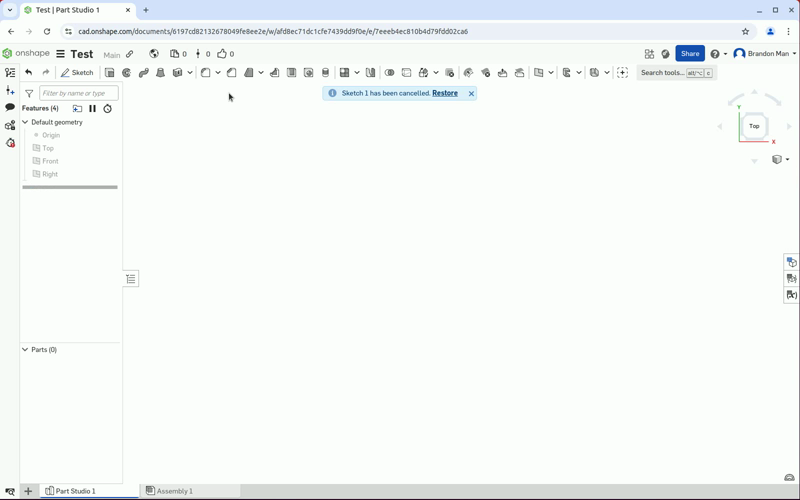
mouse_move(73, 352)
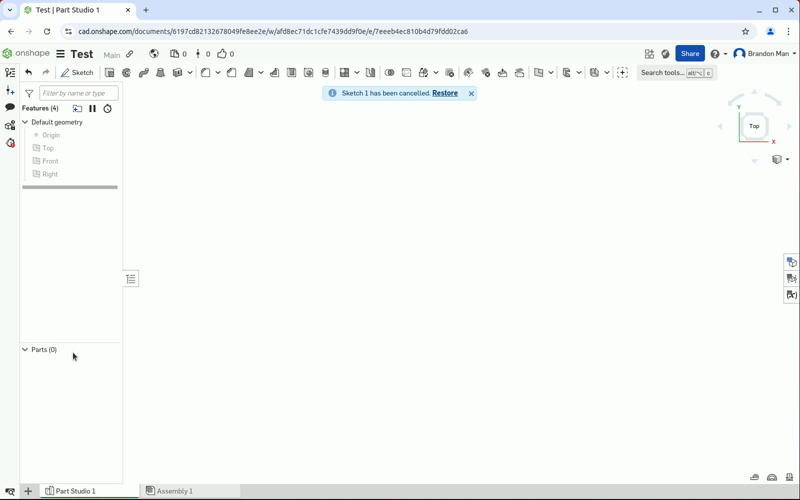
key(y)
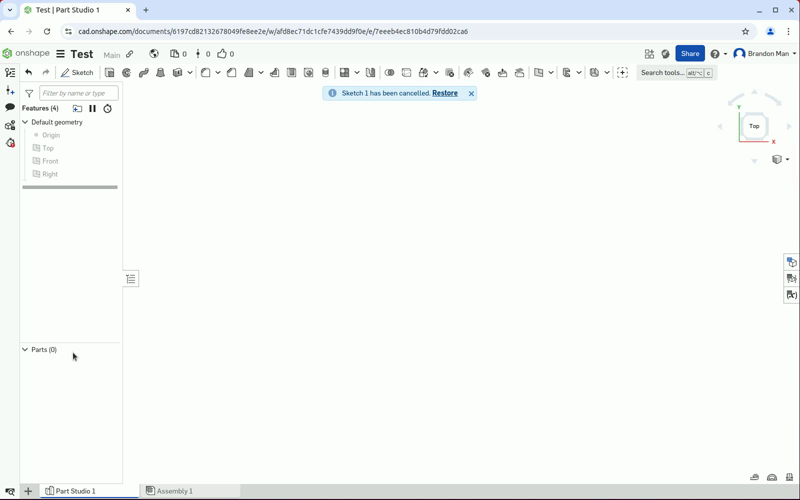
key(shift+p)
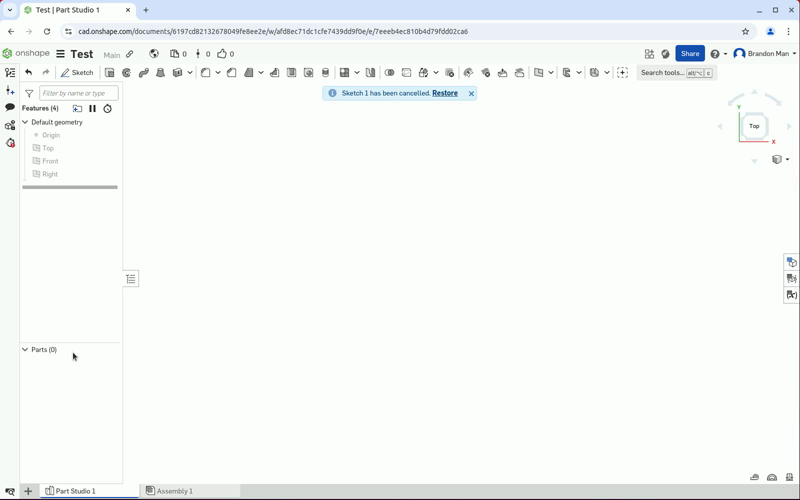
key(space)
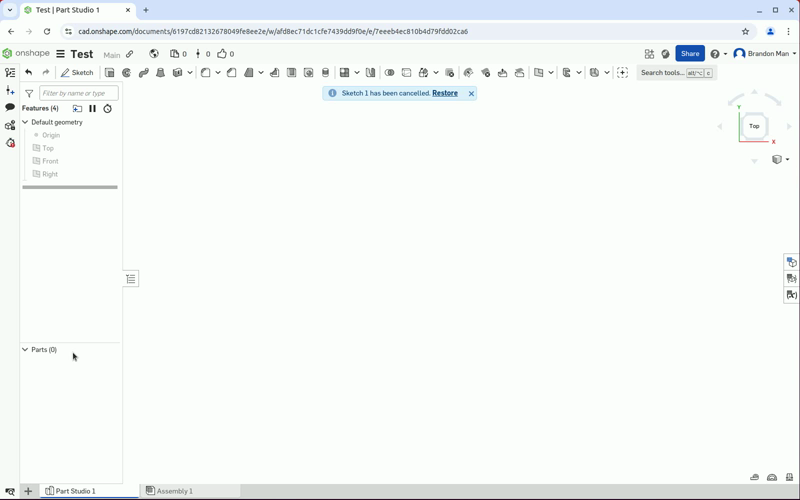
key_down(shift)
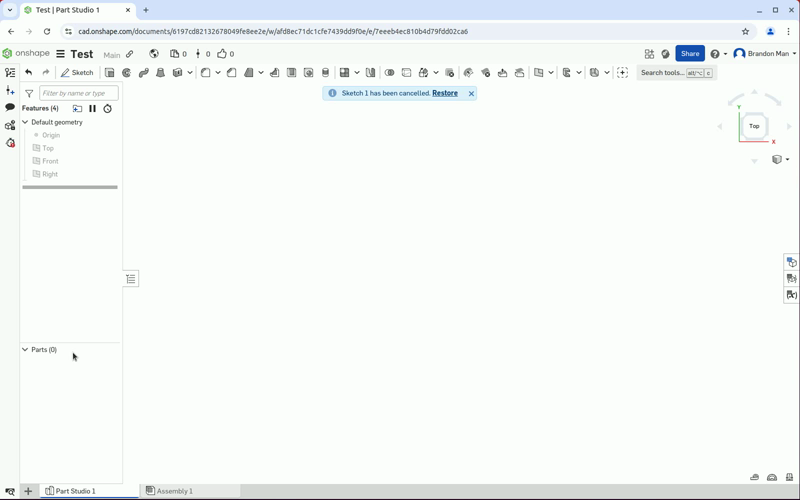
key(up)
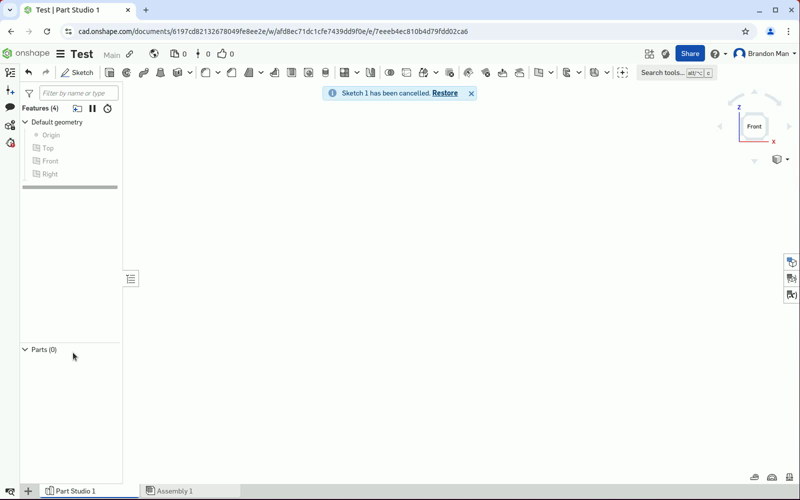
key_up(shift)
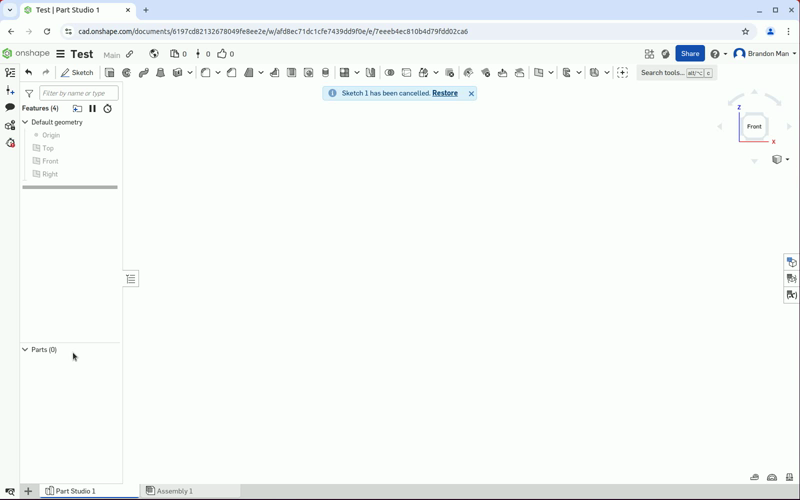
mouse_move(73, 352)
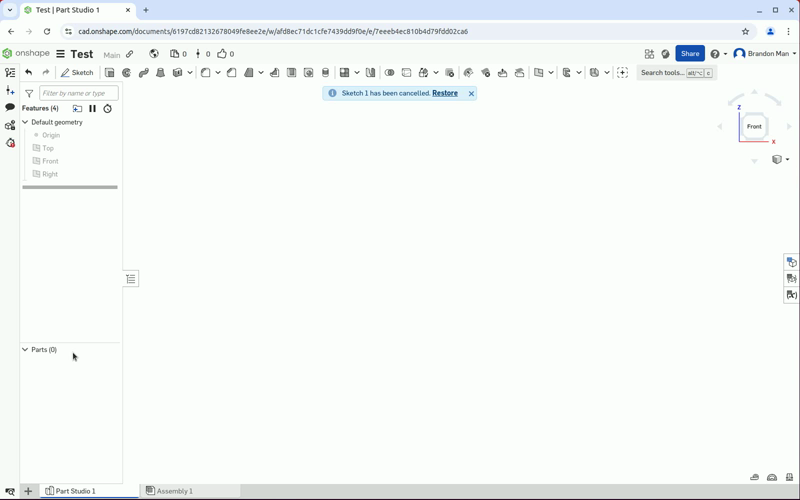
key(shift+y)
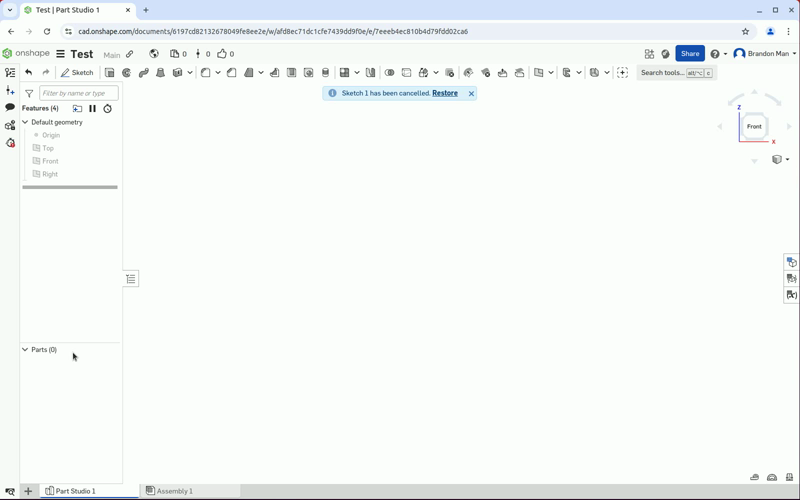
key(shift+s)
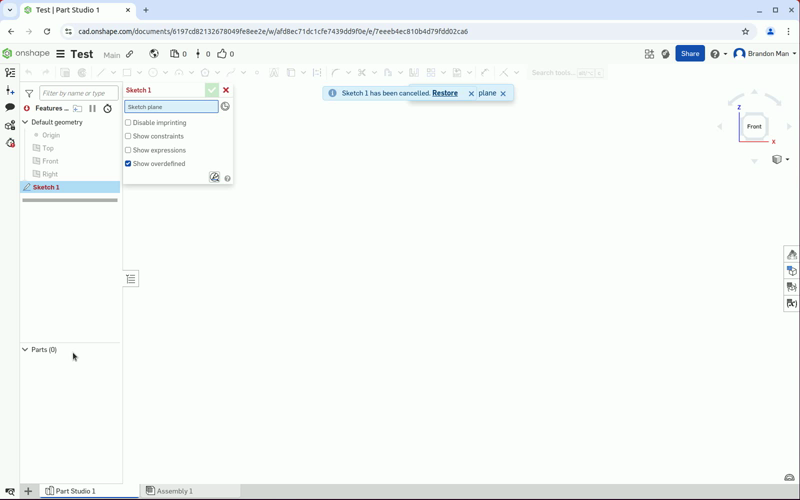
mouse_move(73, 163)
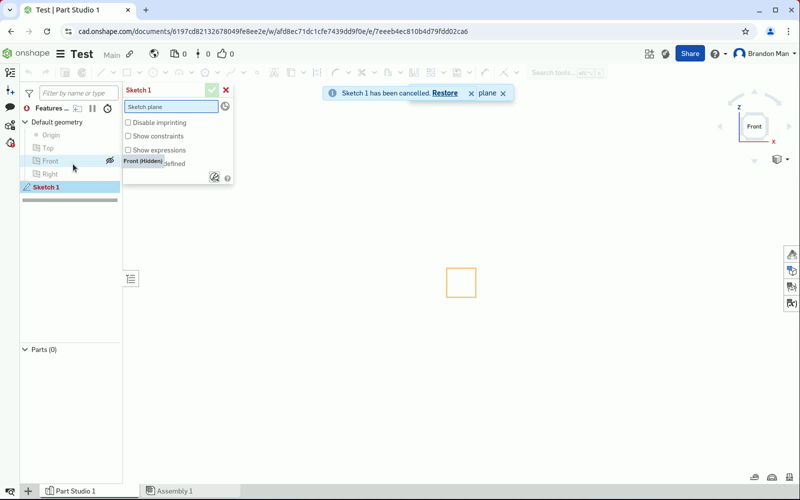
click(73, 163)
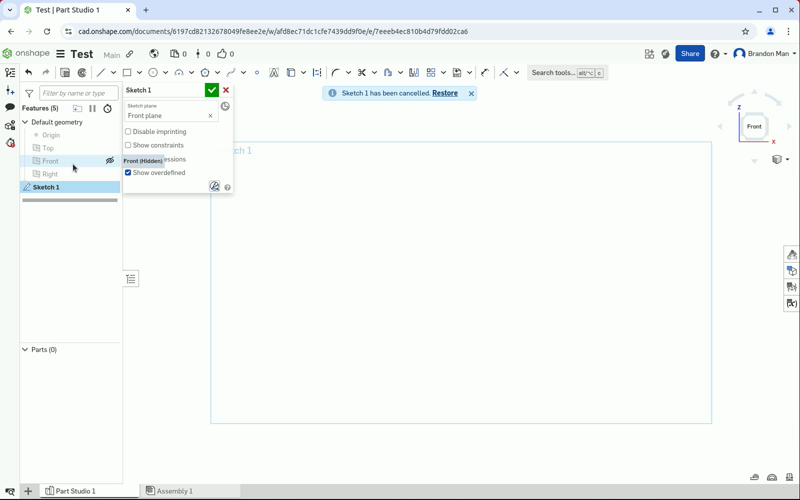
mouse_move(73, 352)
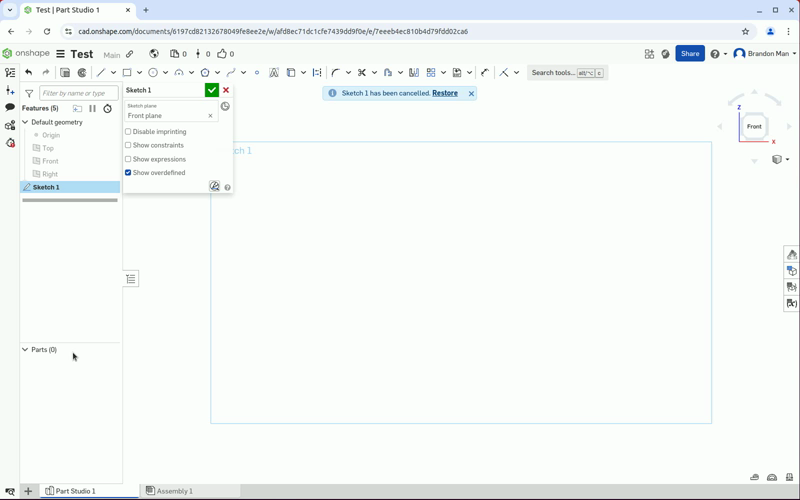
key(y)
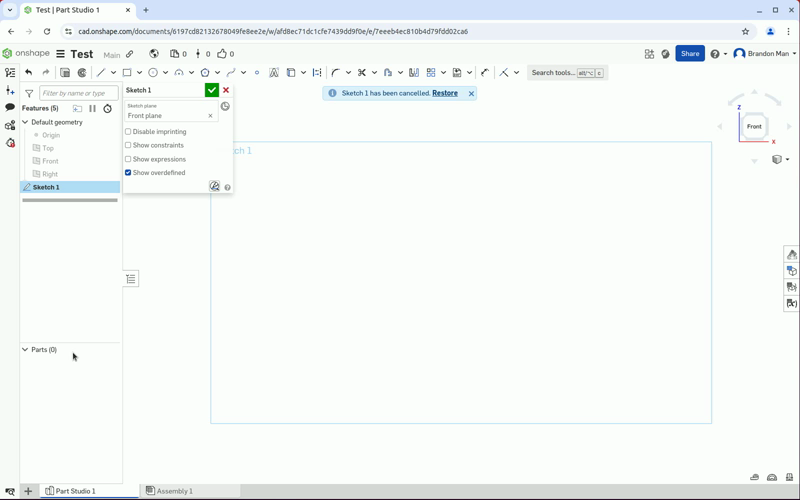
key(c)
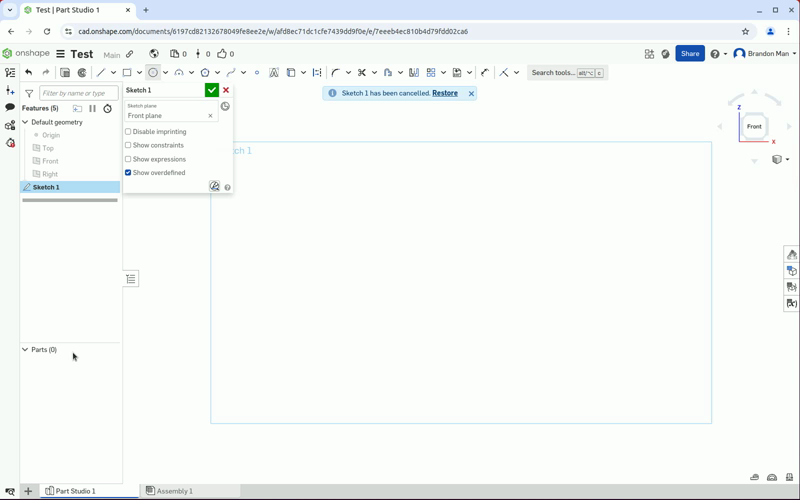
key_down(shift)
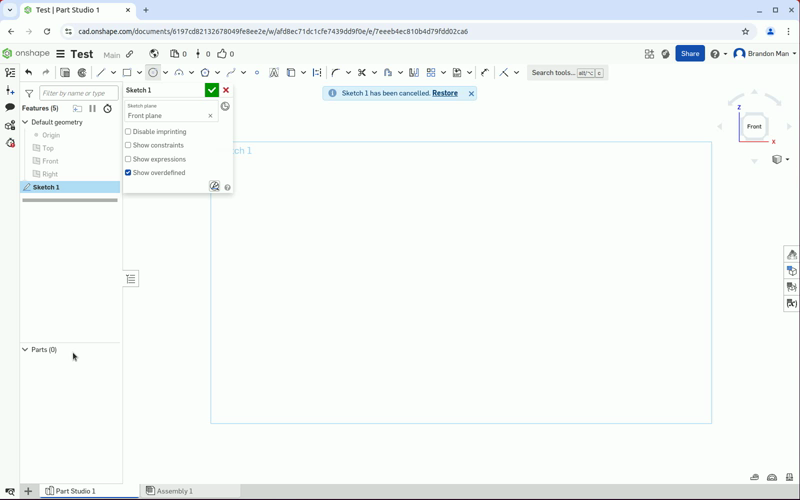
mouse_move(460, 282)
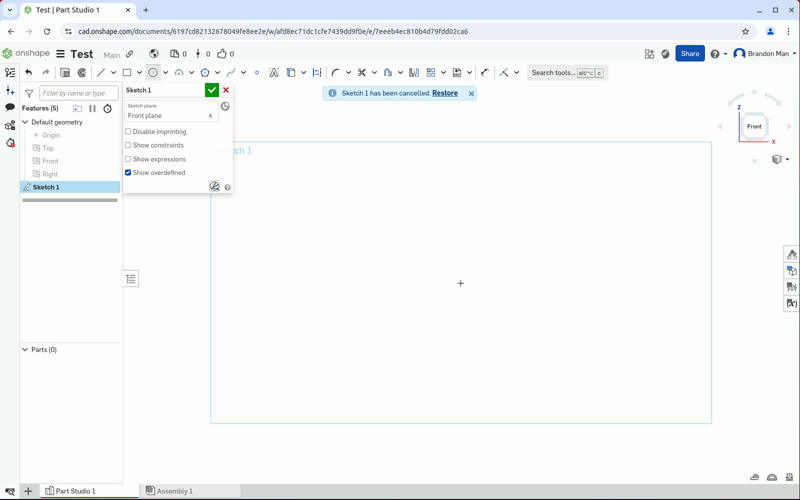
click(460, 282)
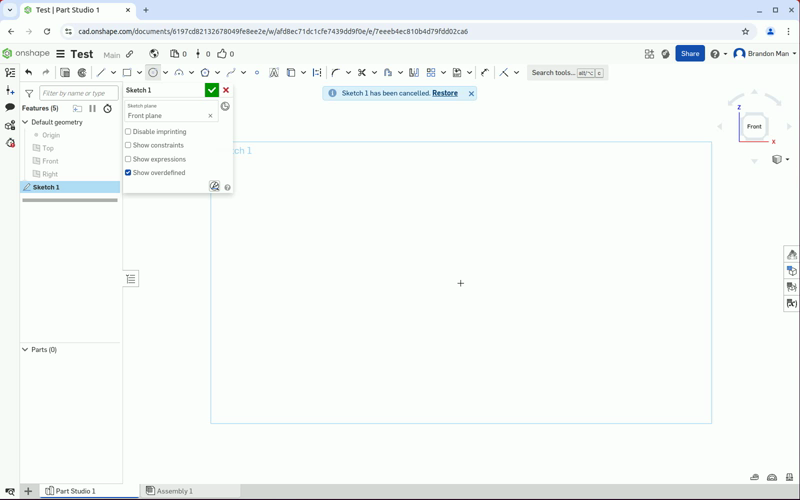
key_up(shift)
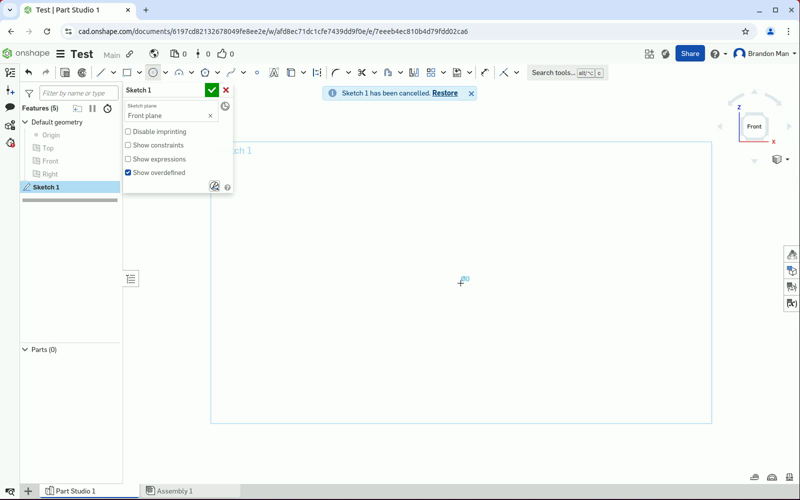
mouse_move(539, 282)
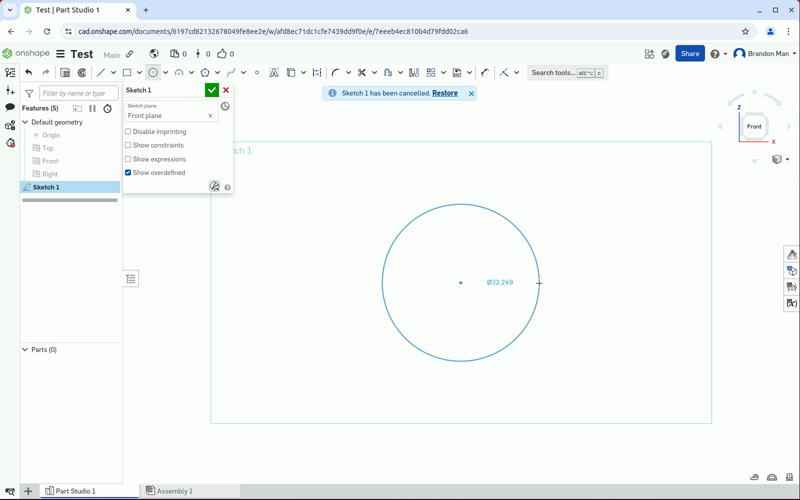
click(539, 282)
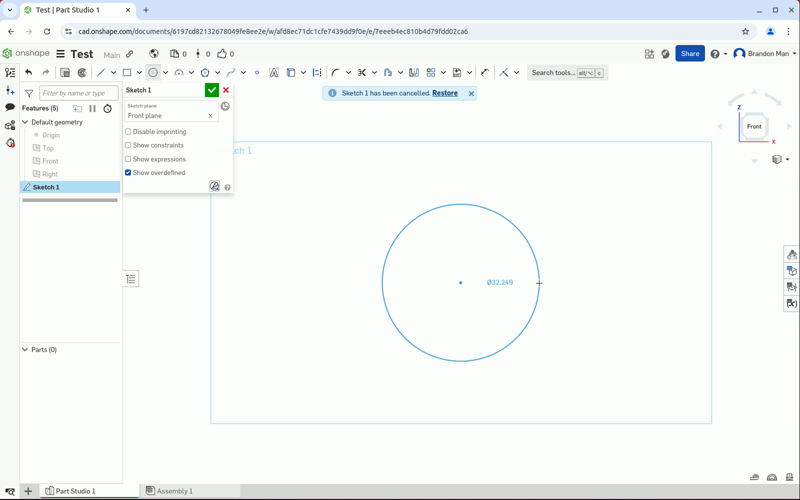
key(esc)
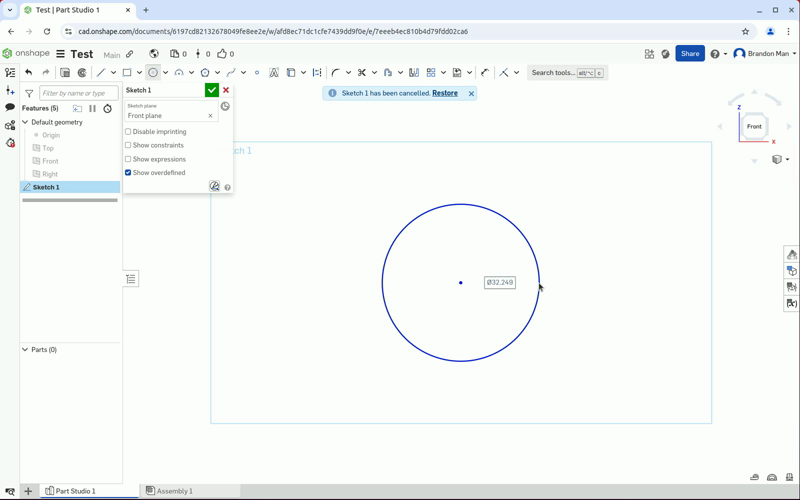
mouse_move(399, 271)
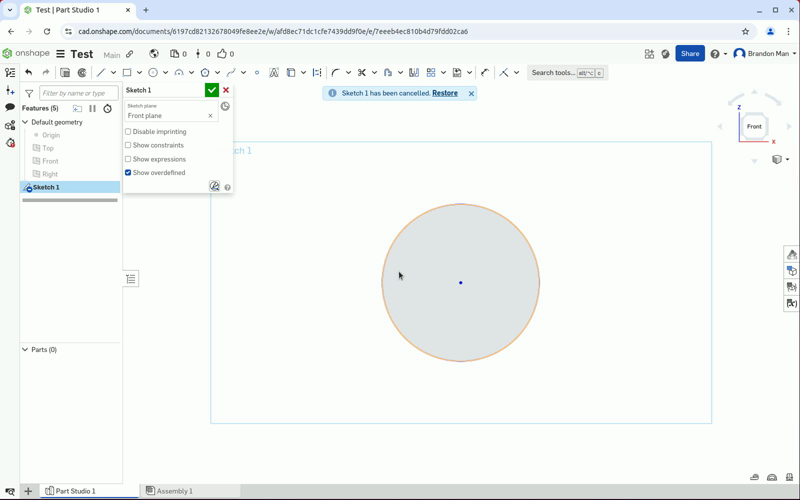
click(399, 271)
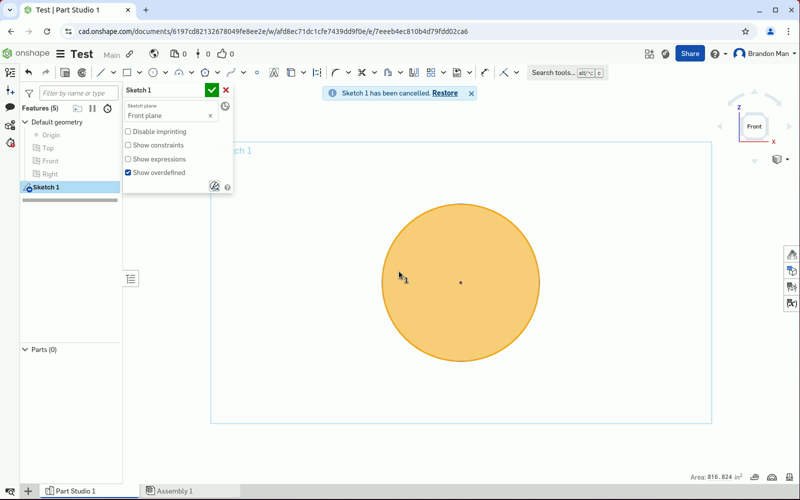
mouse_move(73, 352)
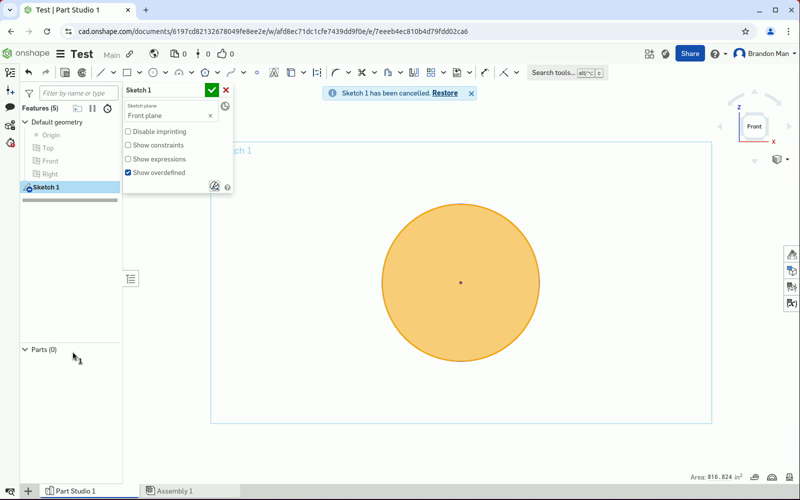
key(shift+y)
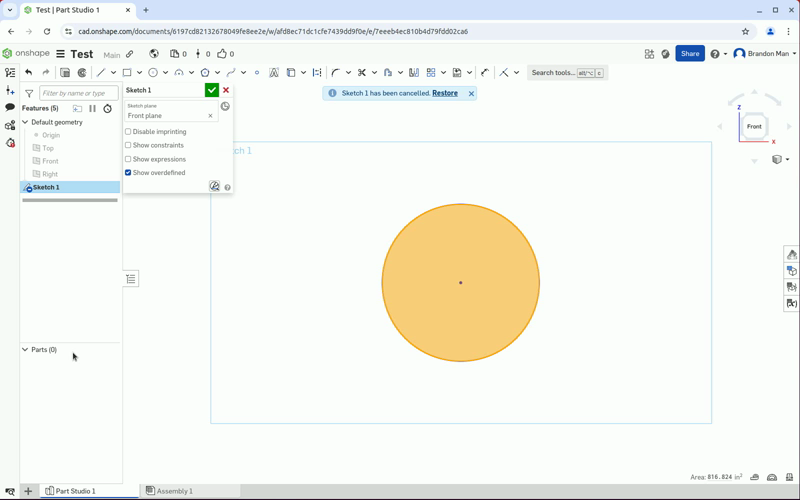
key(shift+e)
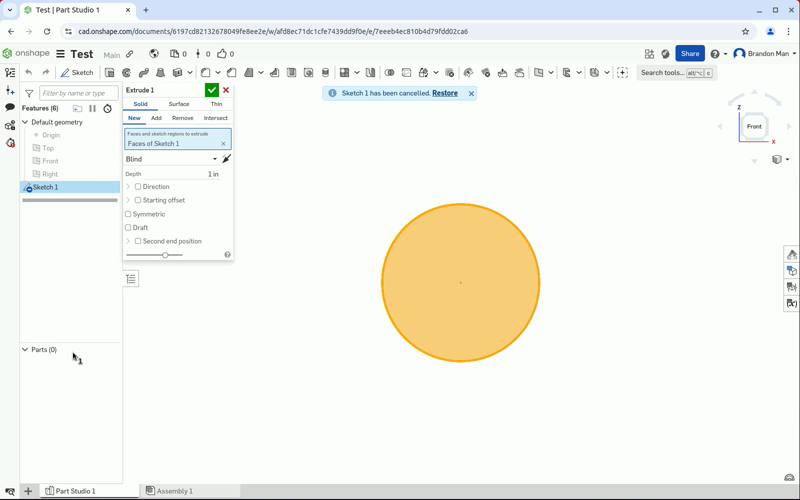
mouse_move(143, 106)
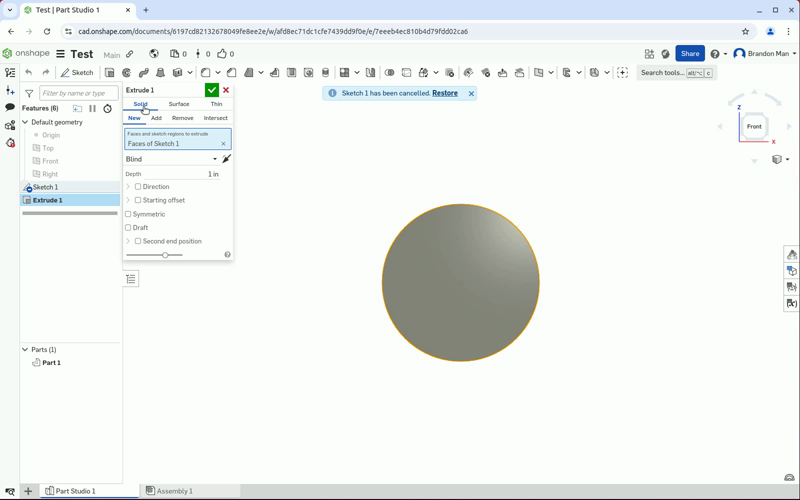
click(143, 106)
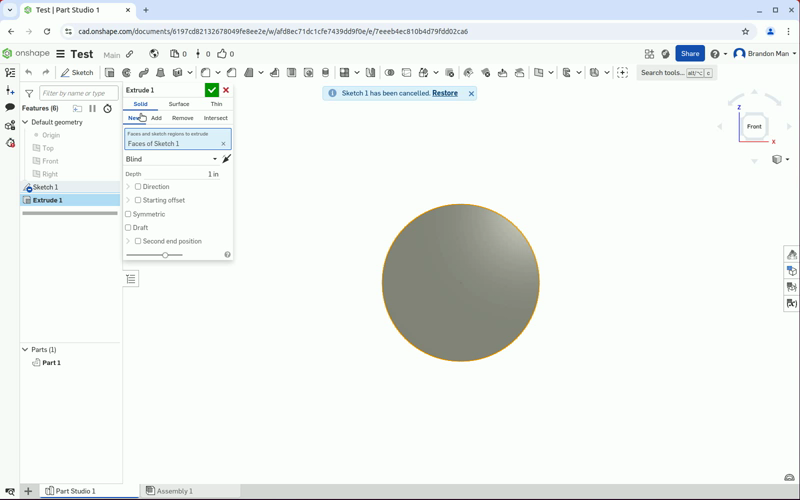
mouse_move(137, 120)
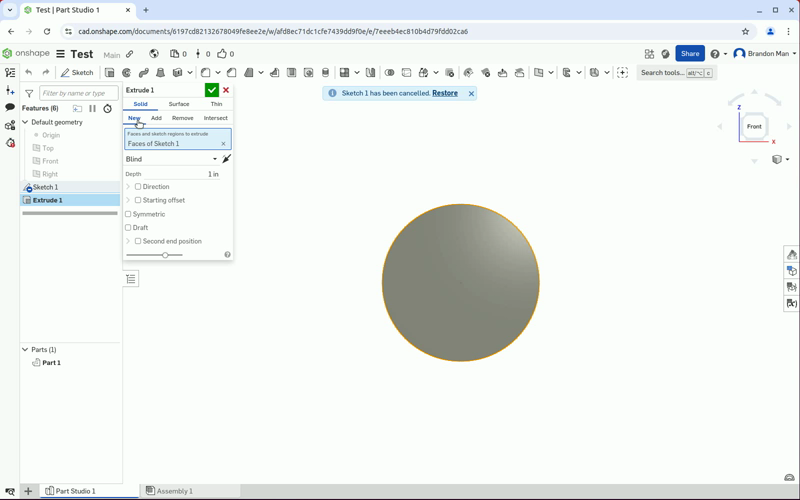
click(137, 120)
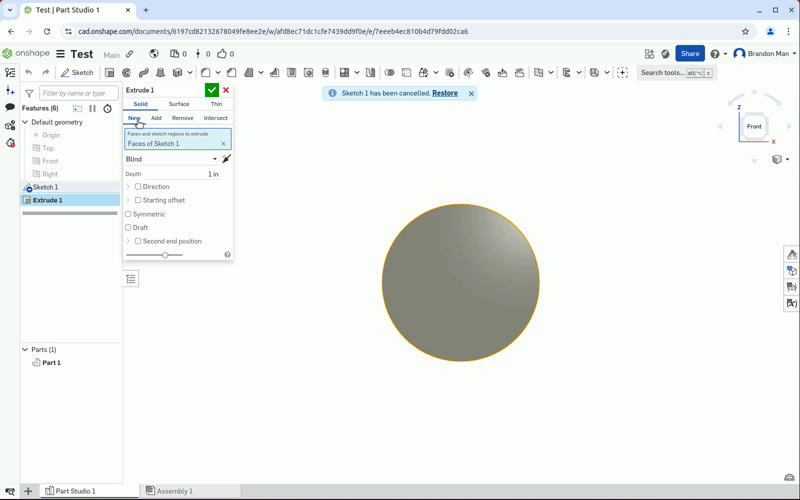
key(tab, 4)
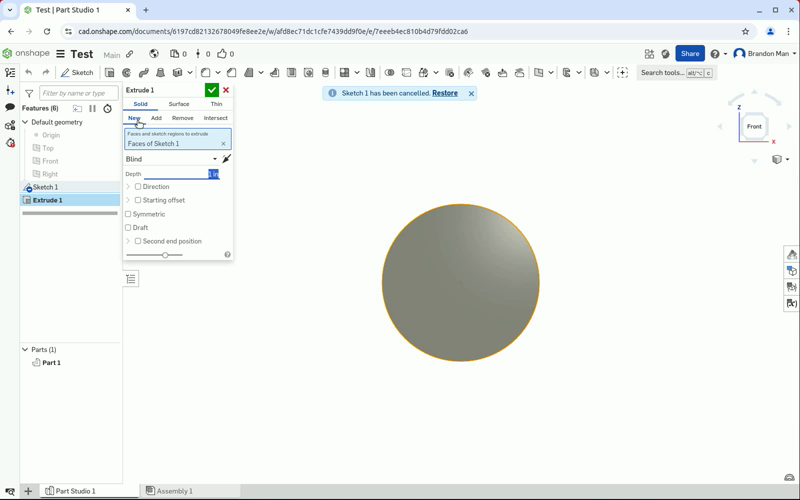
text(5.055)
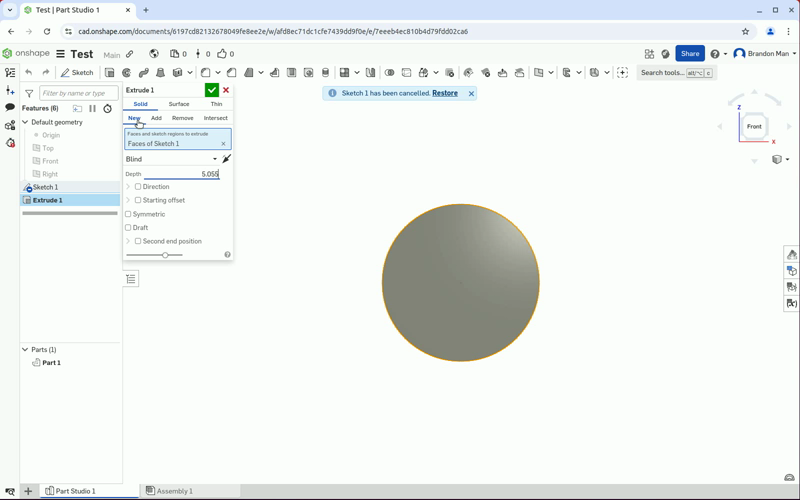
key(enter)
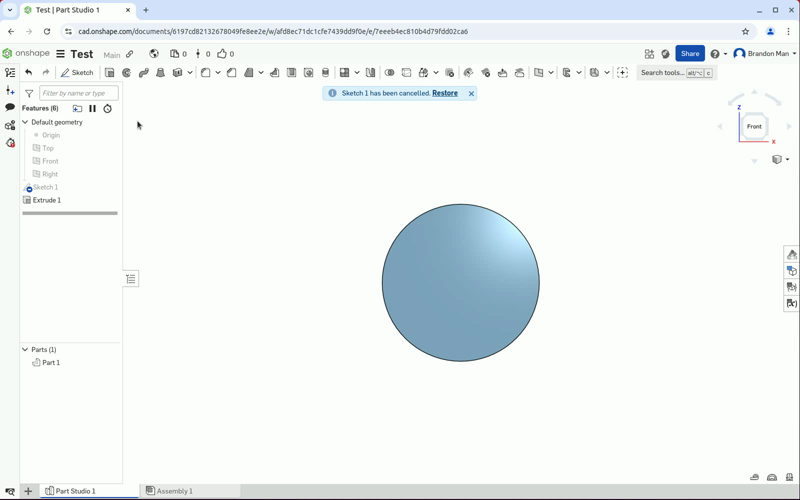
key(shift+h)
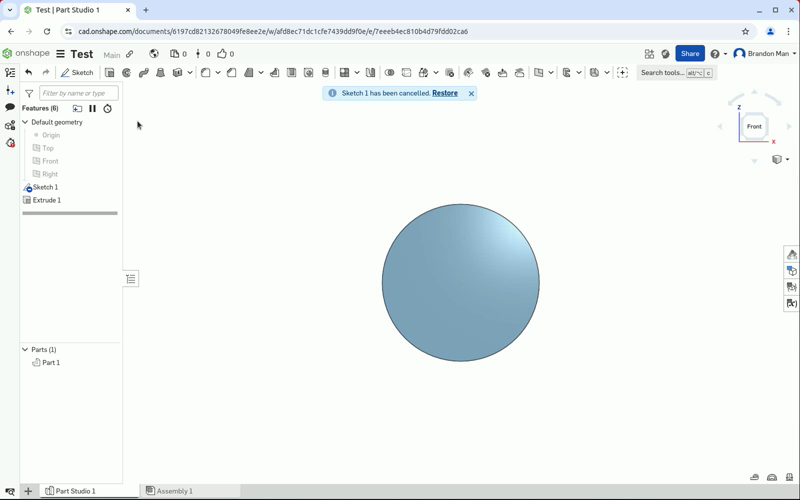
key(shift+h)
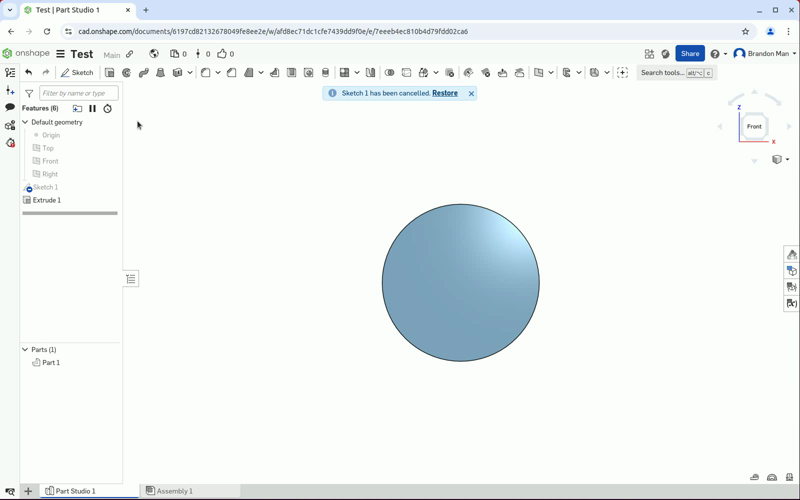
mouse_move(73, 189)
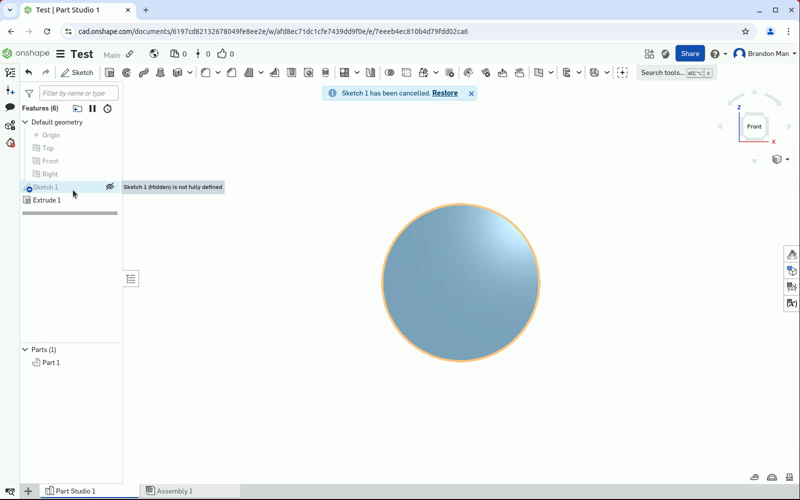
click(73, 189)
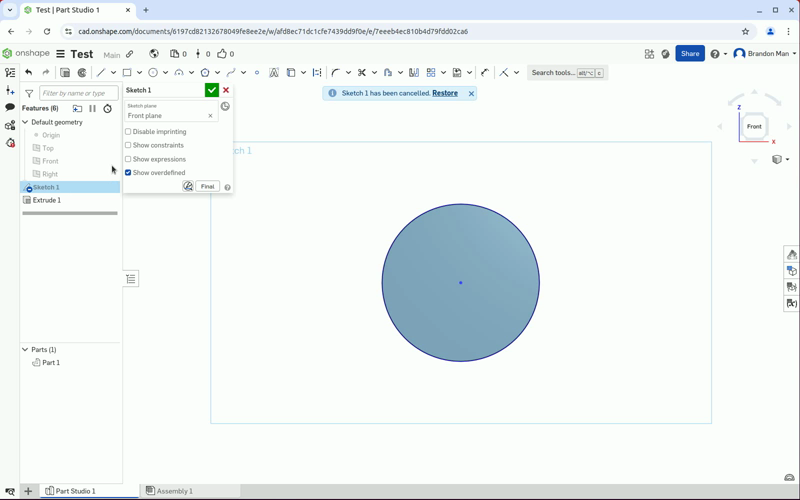
mouse_move(229, 92)
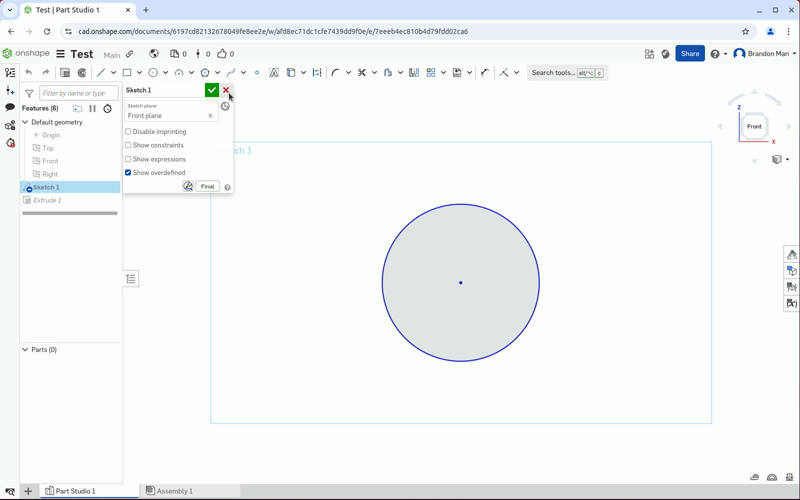
click(229, 92)
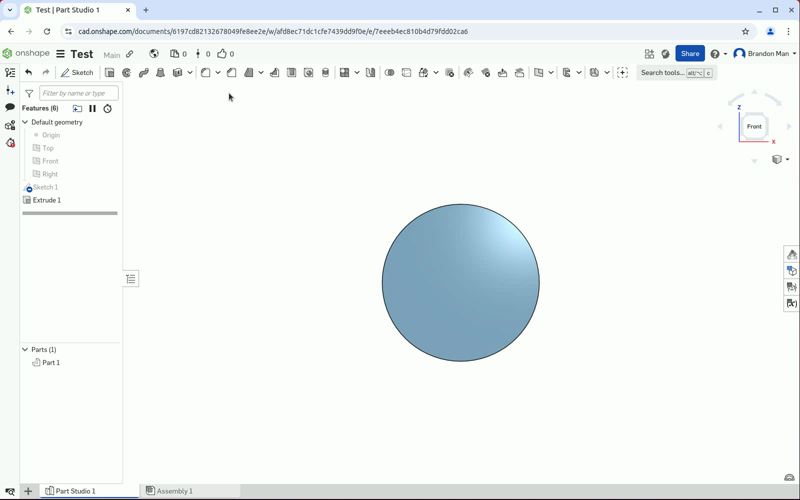
mouse_move(541, 75)
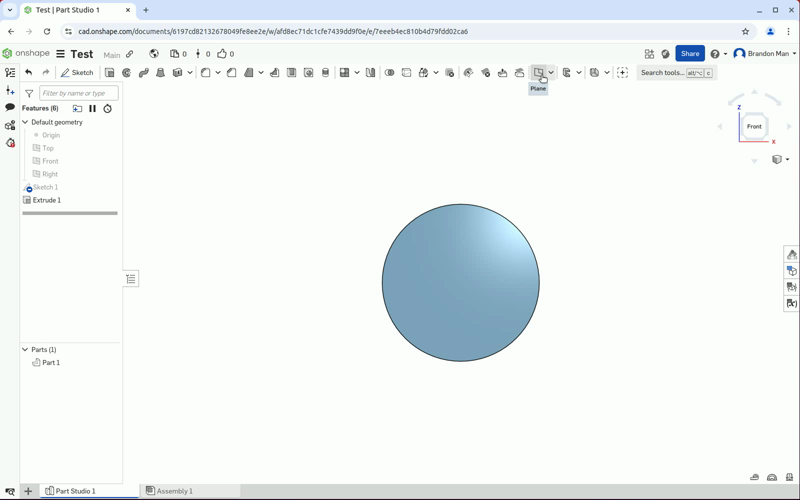
click(541, 75)
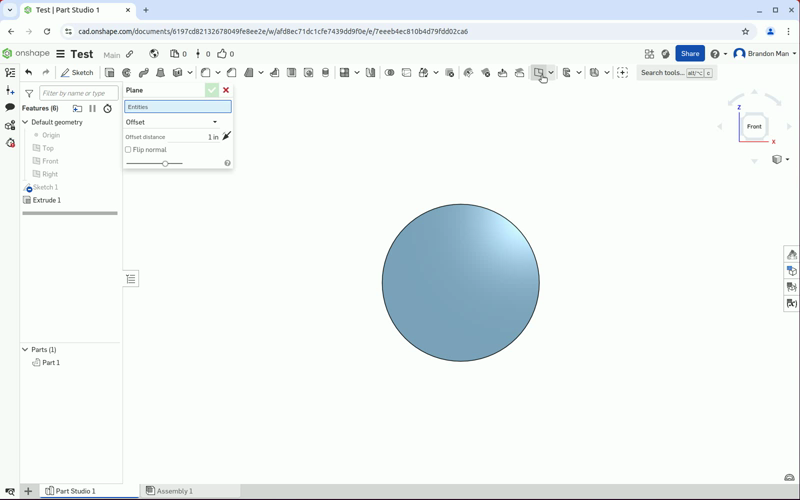
mouse_move(73, 163)
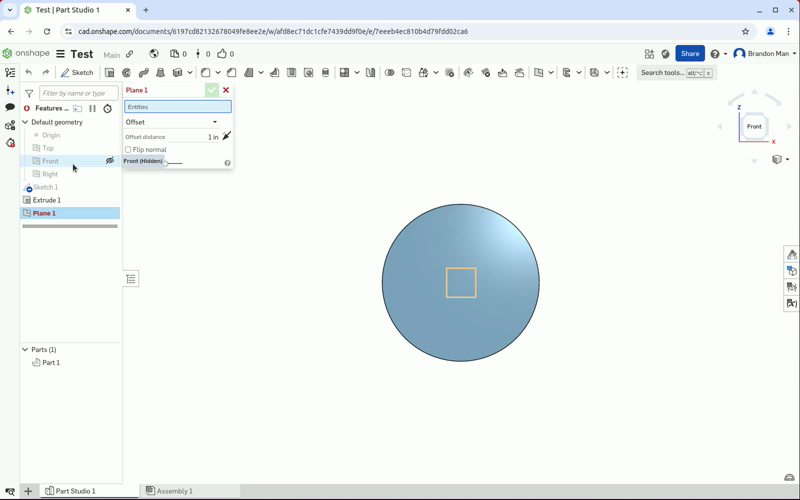
click(73, 163)
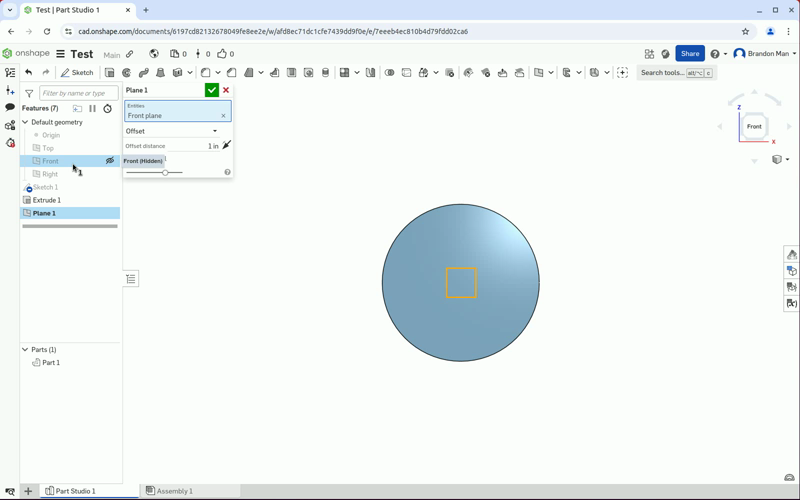
key(tab, 2)
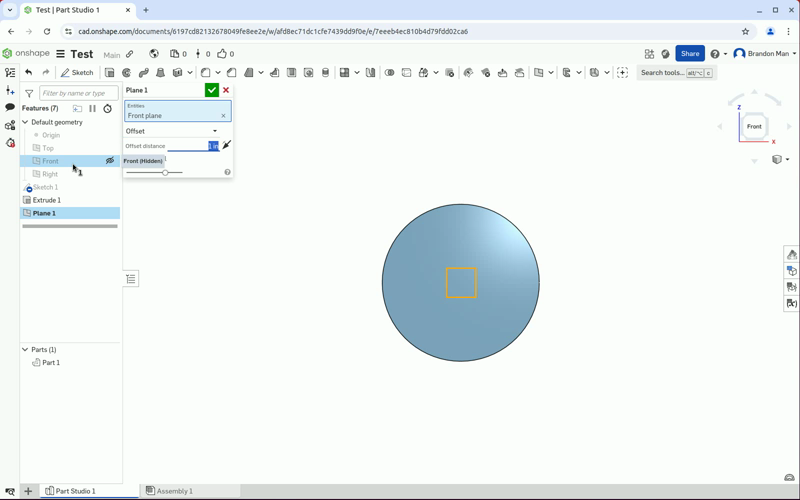
text(5.053)
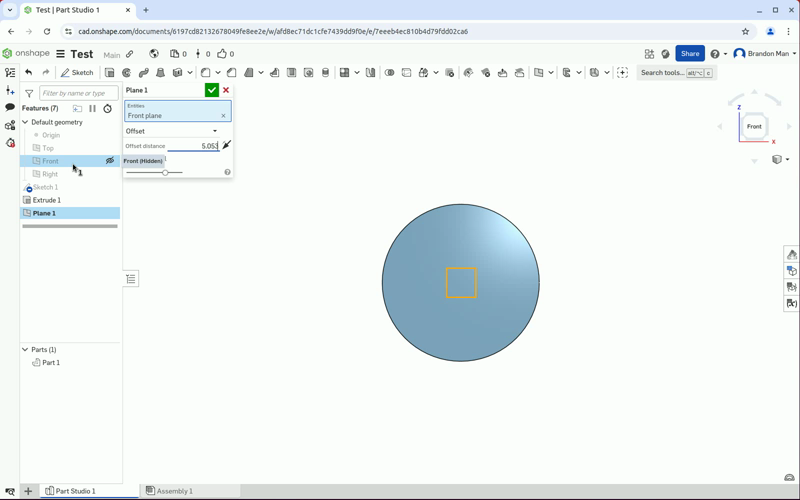
key(enter, 2)
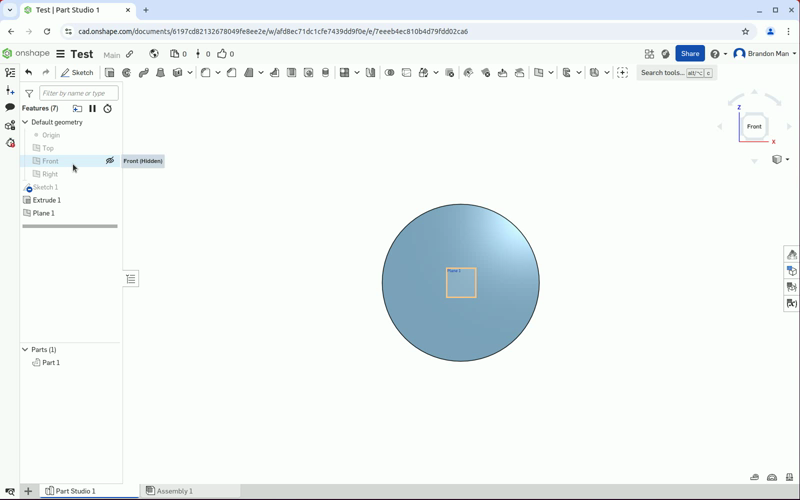
key(shift+s)
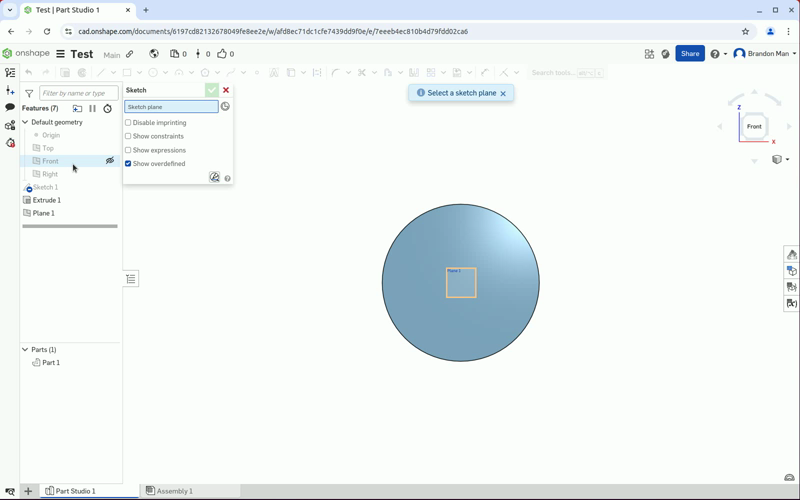
mouse_move(73, 215)
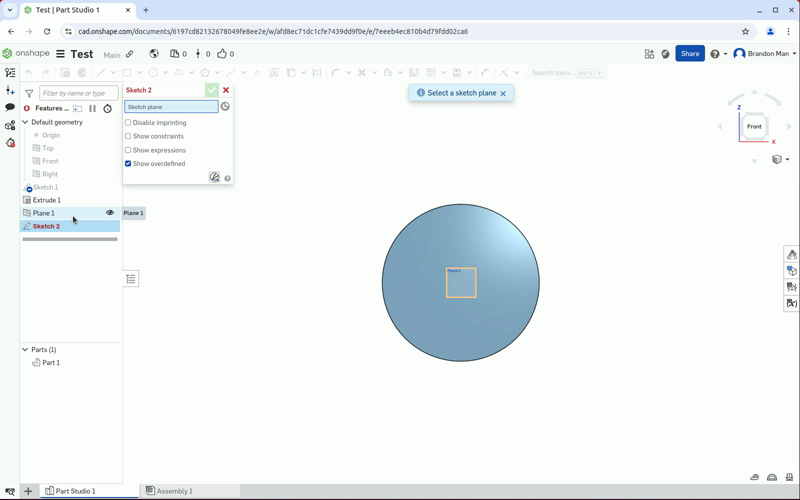
click(73, 215)
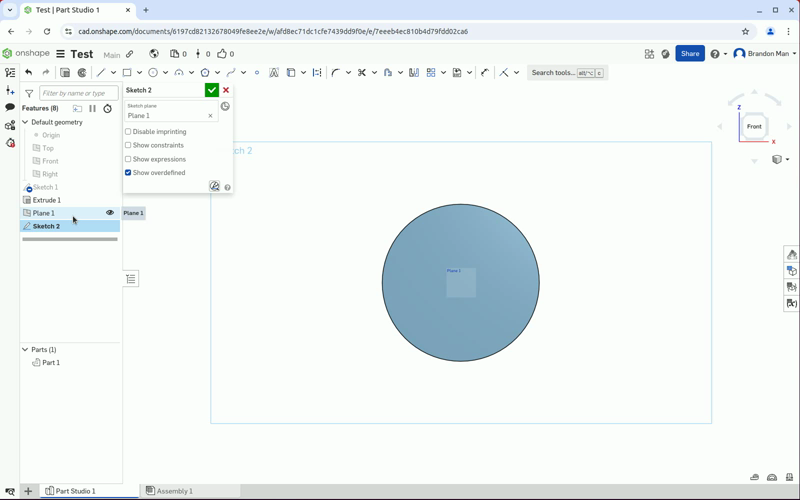
mouse_move(73, 352)
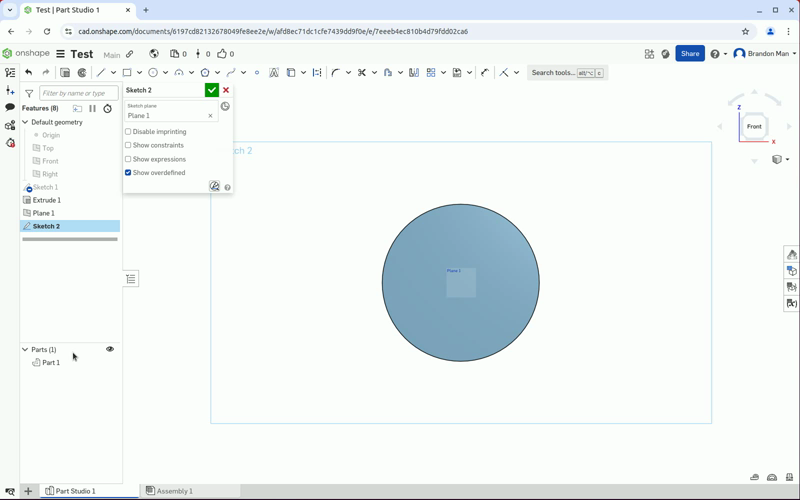
key(y)
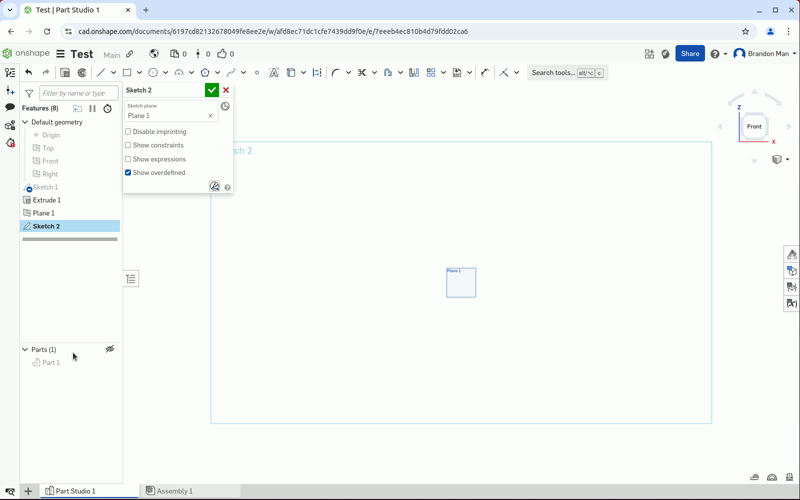
key(c)
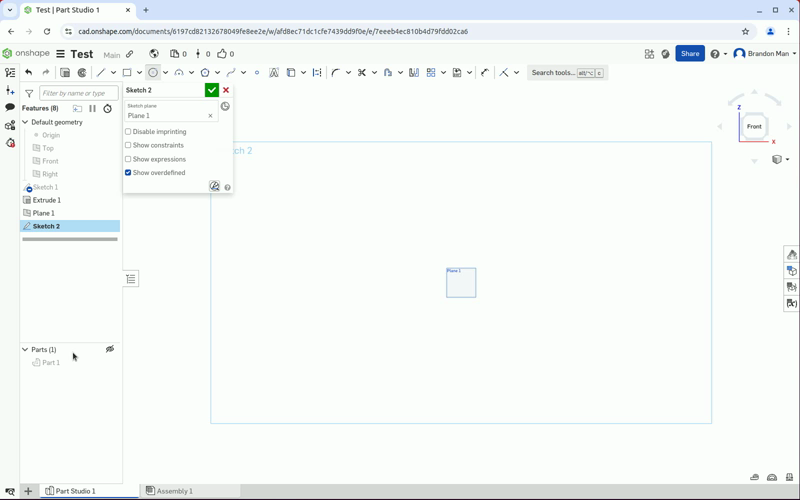
key_down(shift)
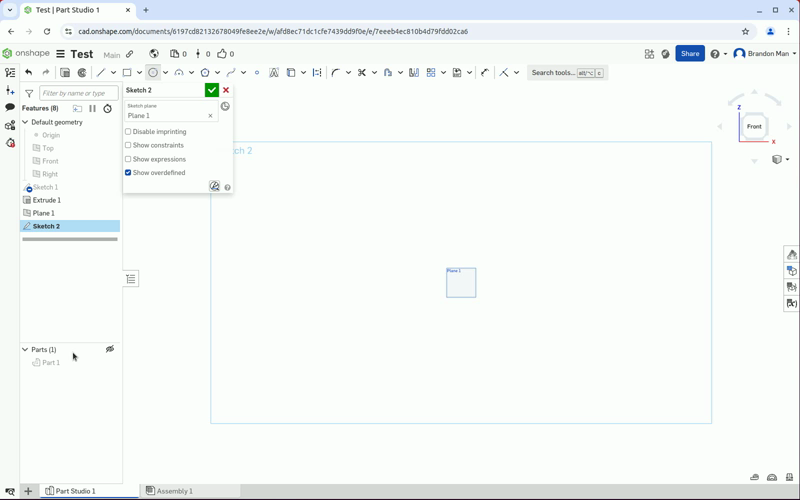
mouse_move(460, 282)
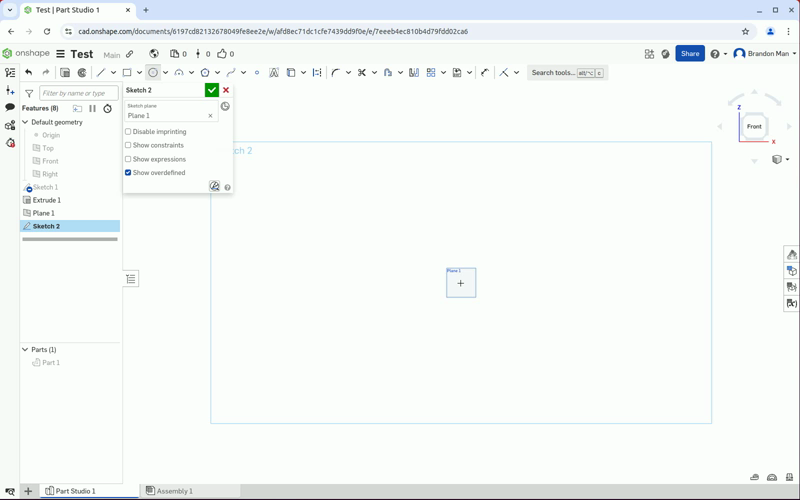
click(460, 282)
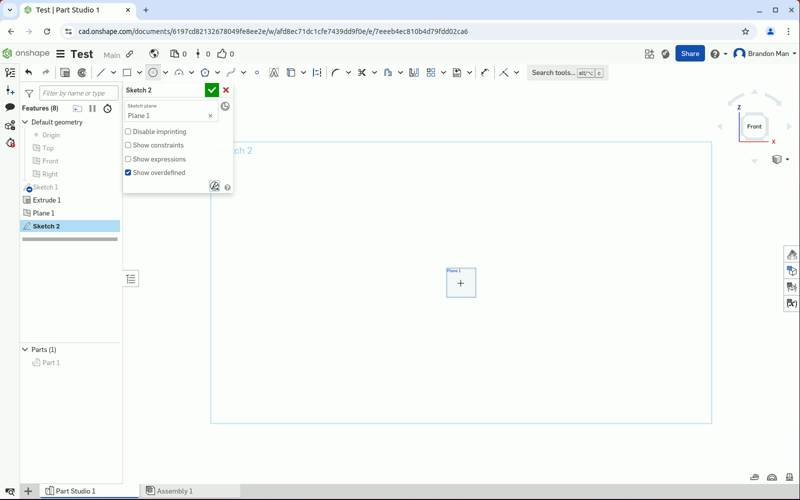
key_up(shift)
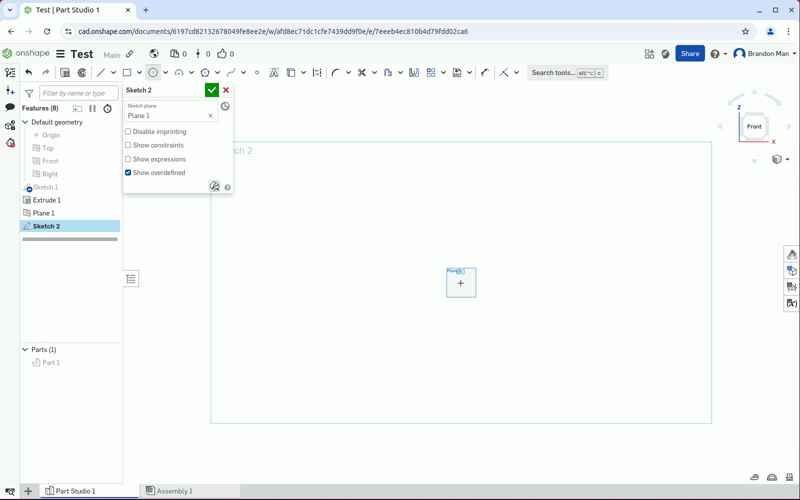
mouse_move(492, 282)
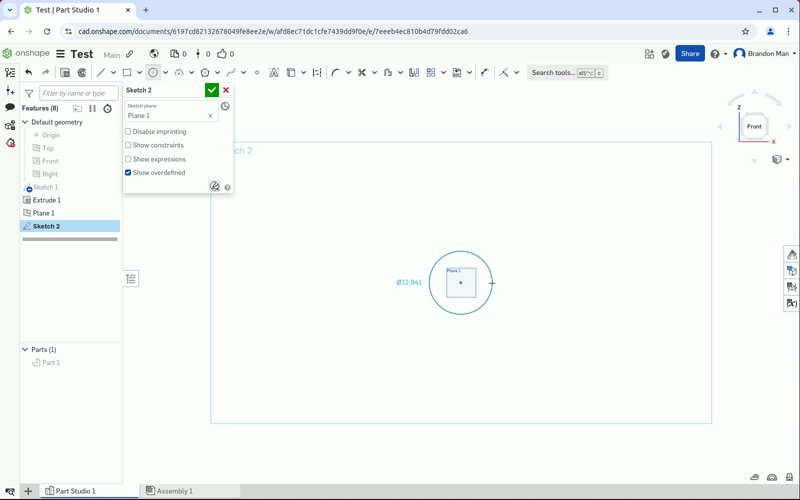
click(492, 282)
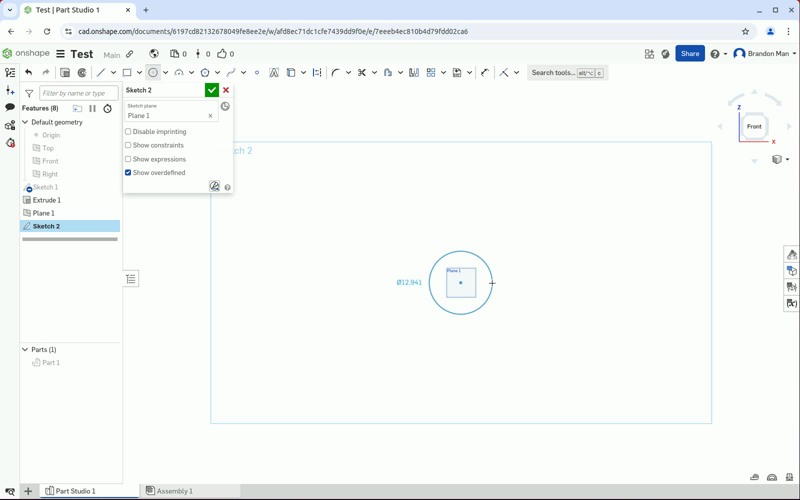
key(esc)
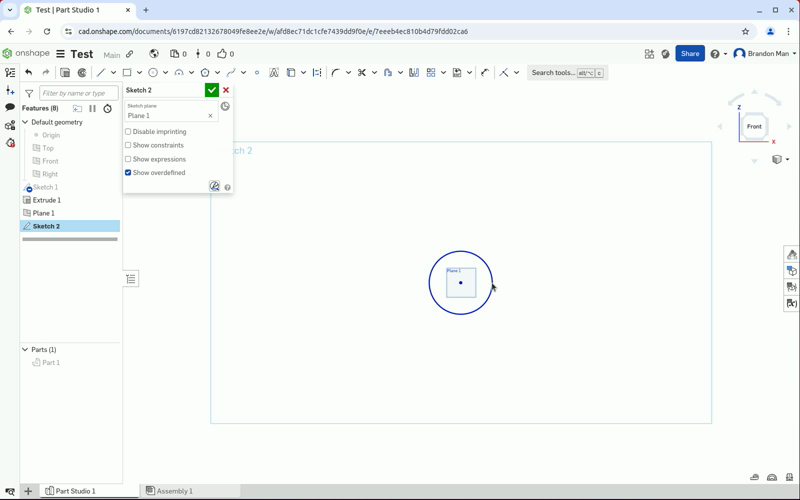
mouse_move(455, 293)
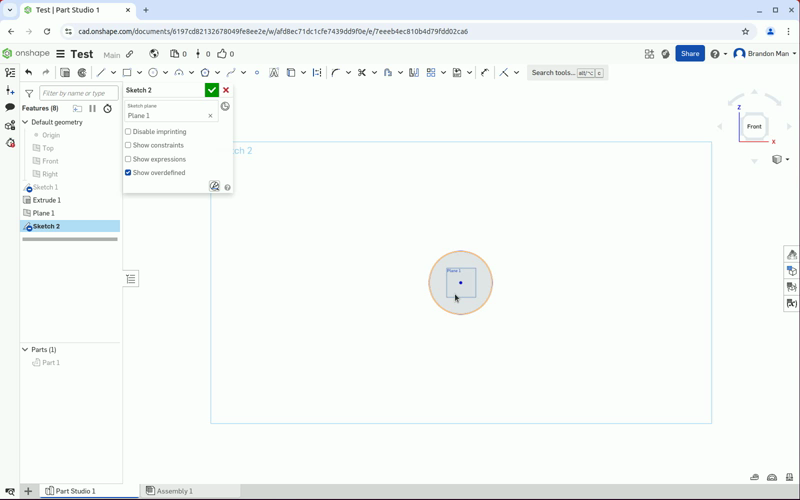
click(455, 293)
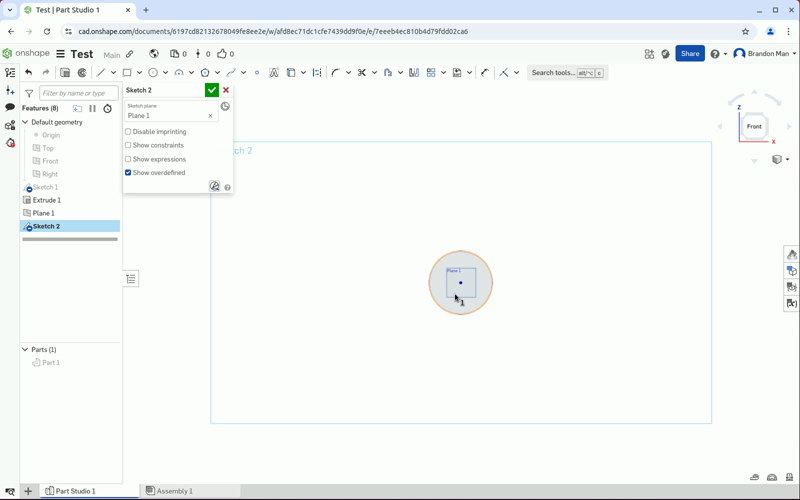
mouse_move(73, 352)
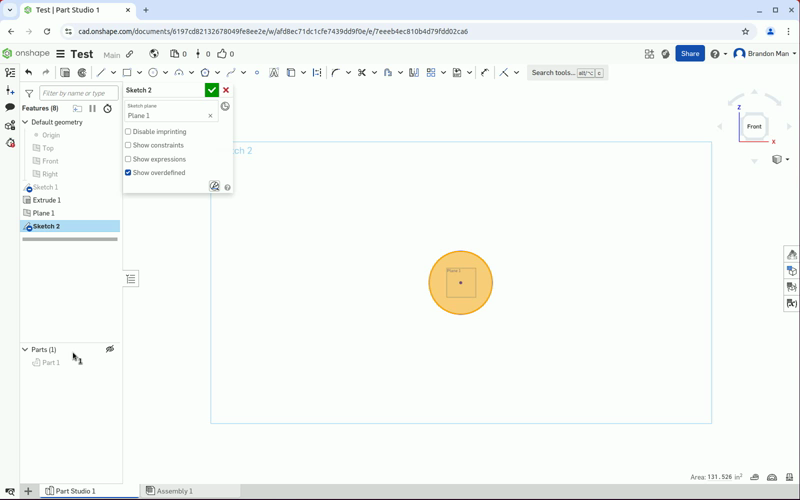
key(shift+y)
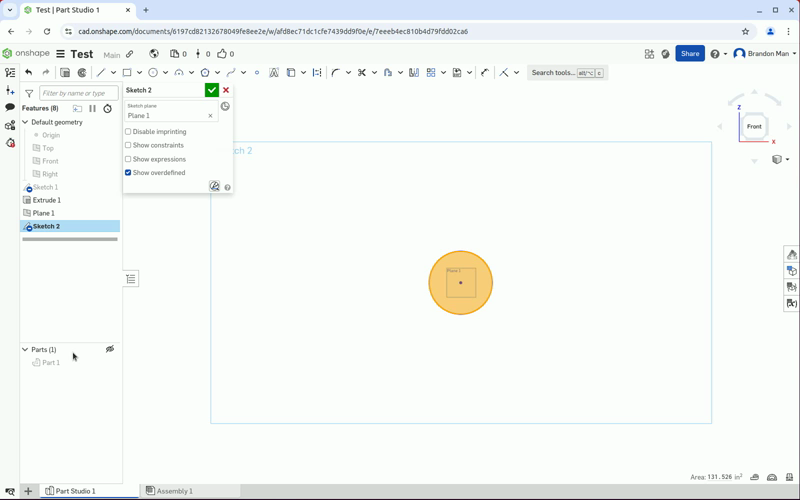
key(shift+e)
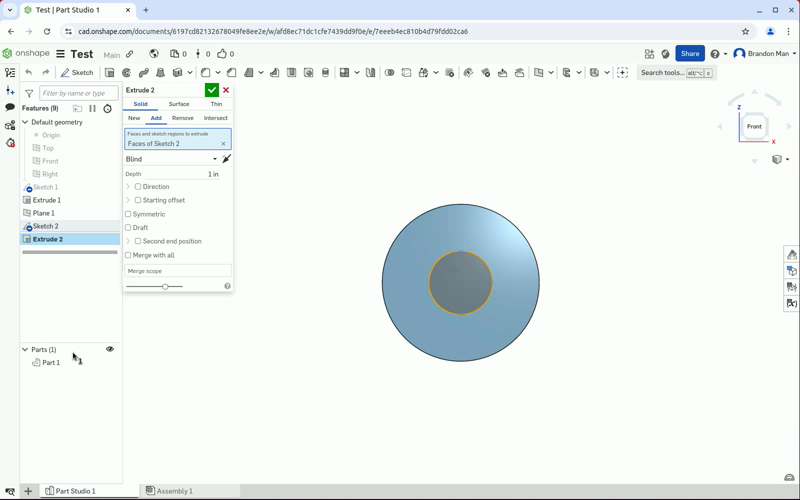
mouse_move(143, 106)
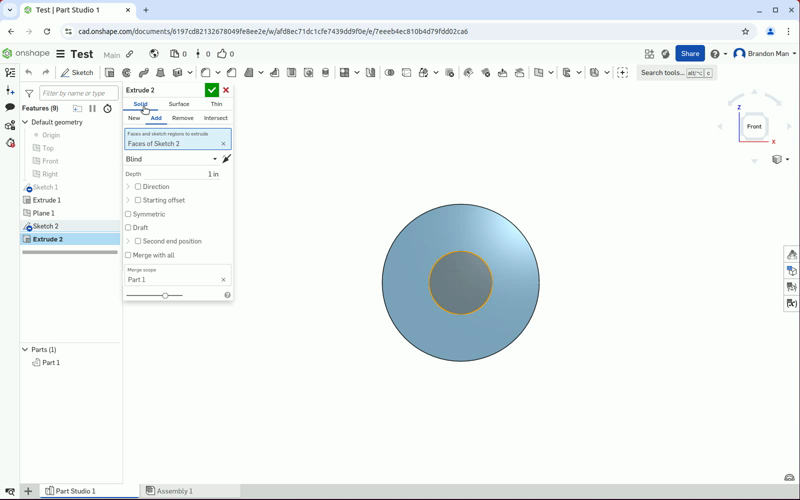
click(143, 106)
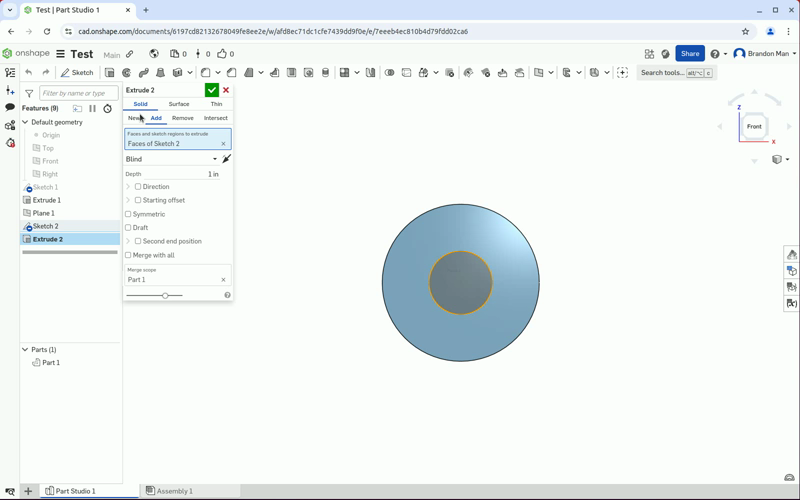
mouse_move(137, 120)
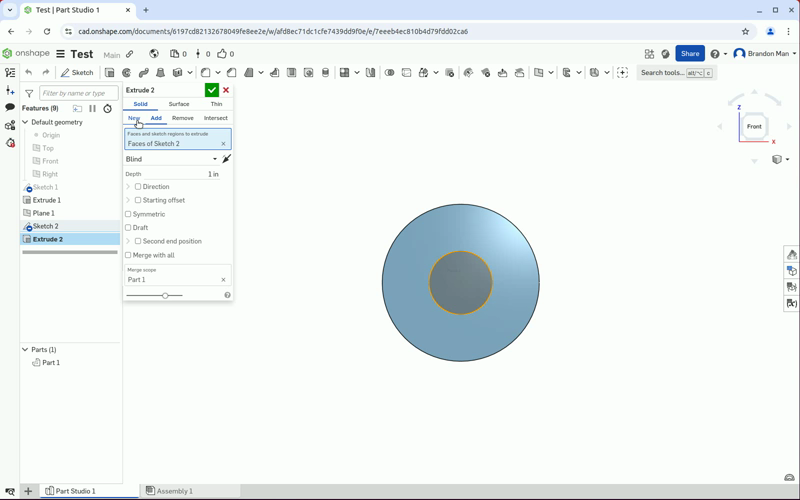
click(137, 120)
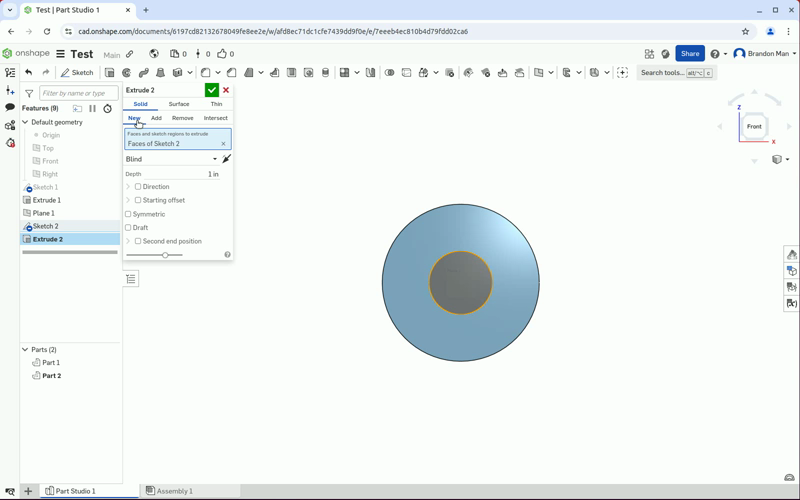
key(tab, 4)
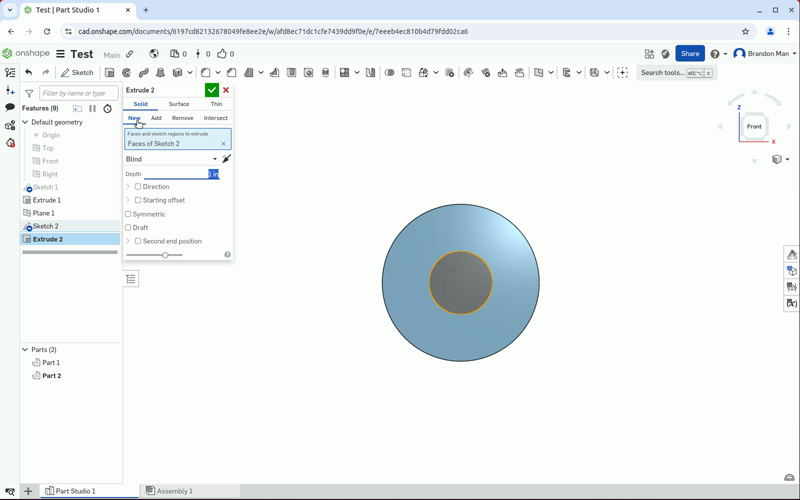
text(18.053)
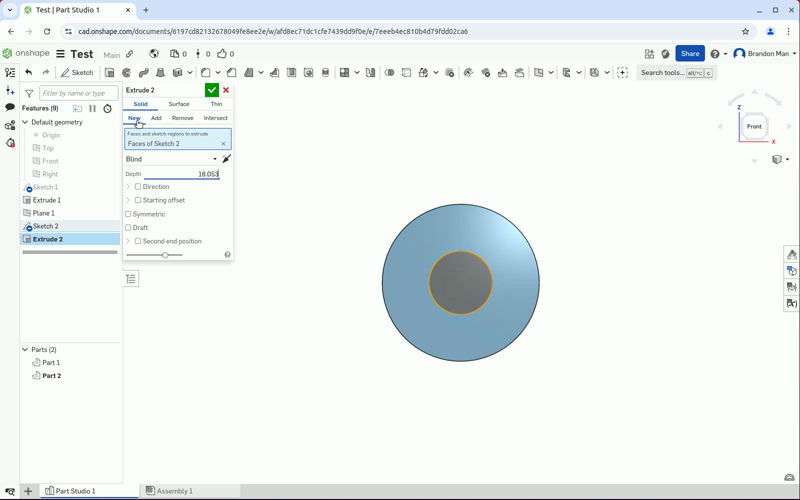
key(enter)
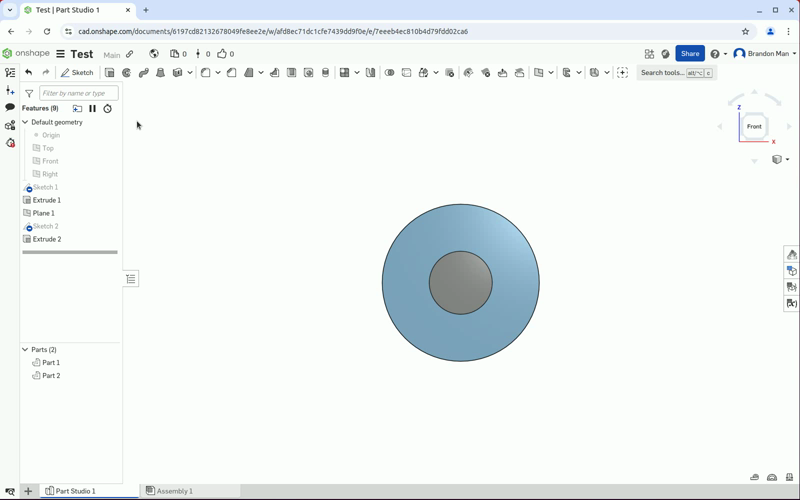
key(shift+h)
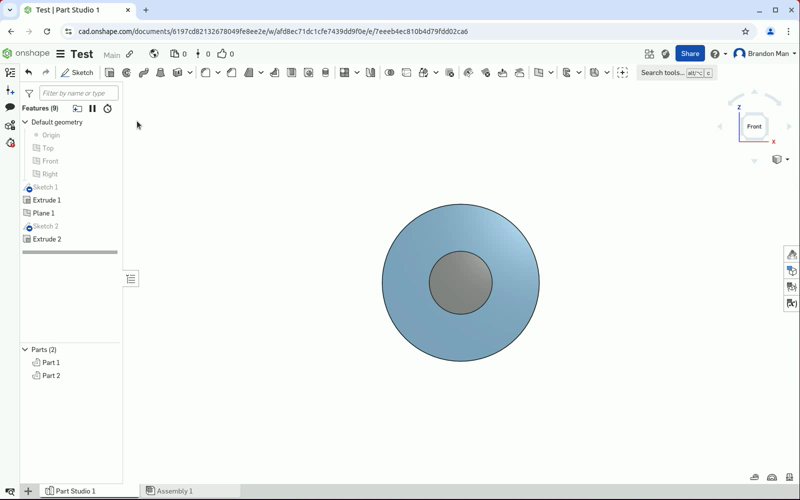
key(shift+h)
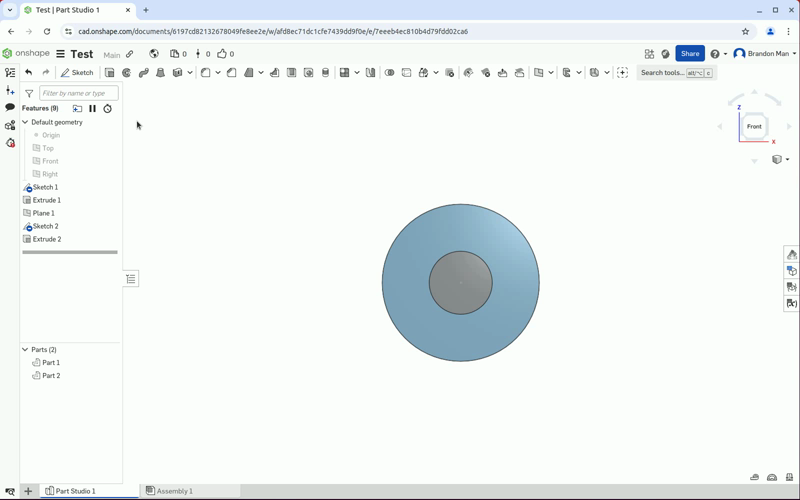
key(shift+7)
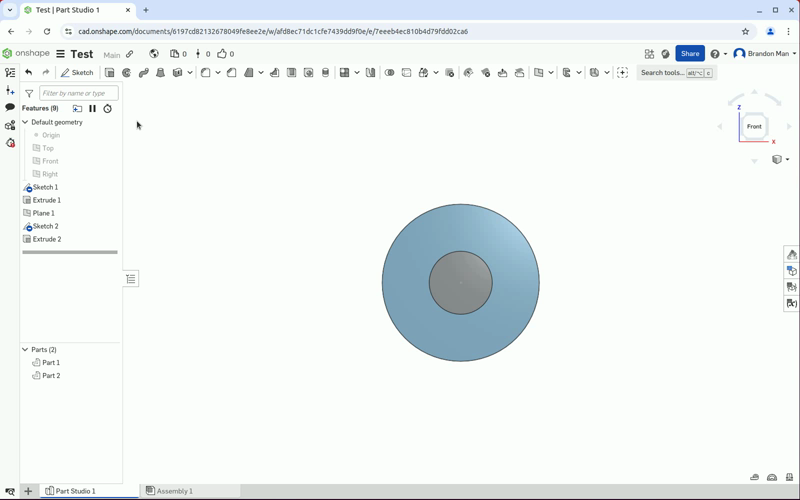
key(left, 2)
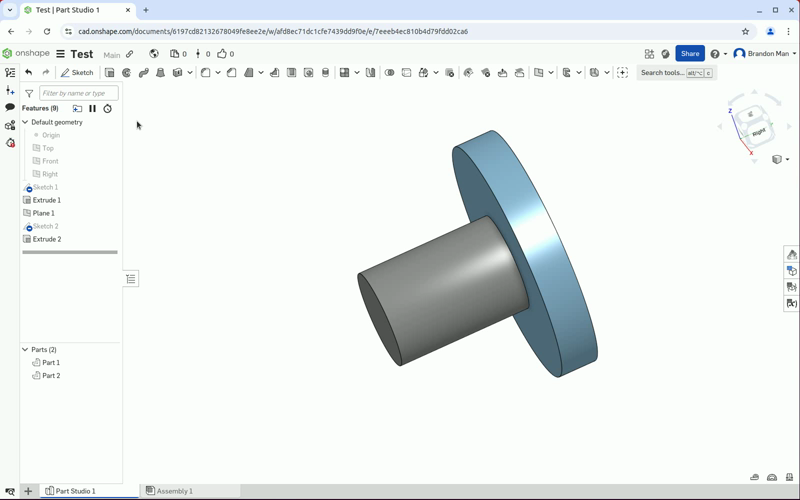
key(down, 2)
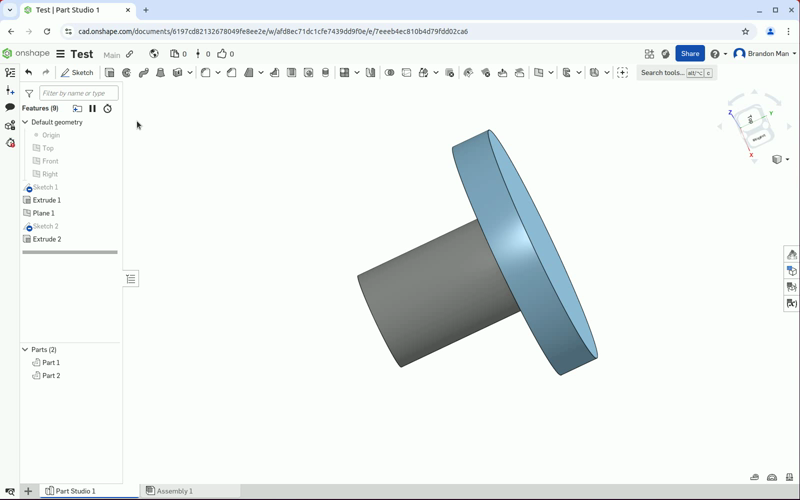
key(up, 2)
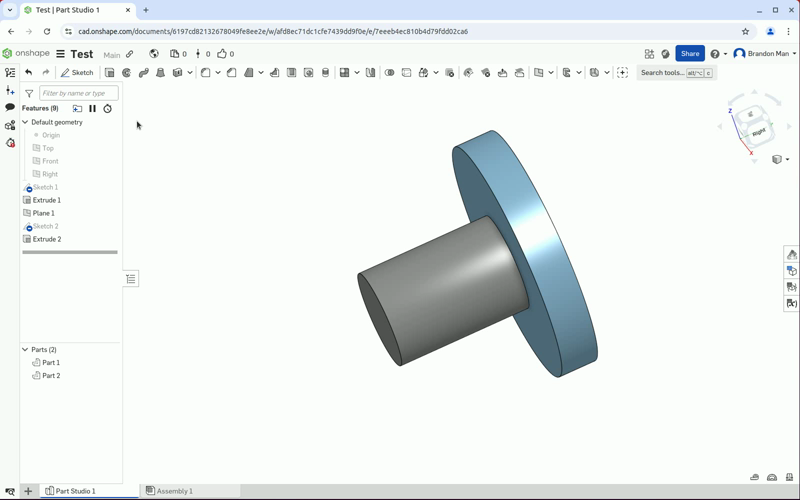
key(right, 2)
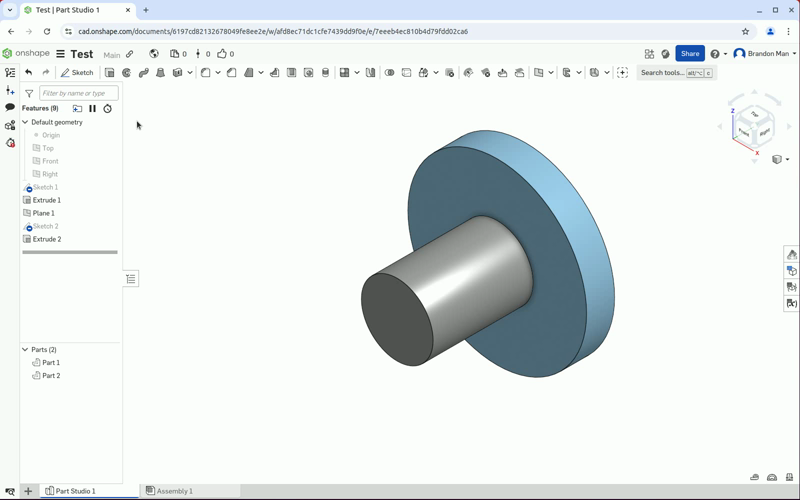
mouse_move(73, 189)
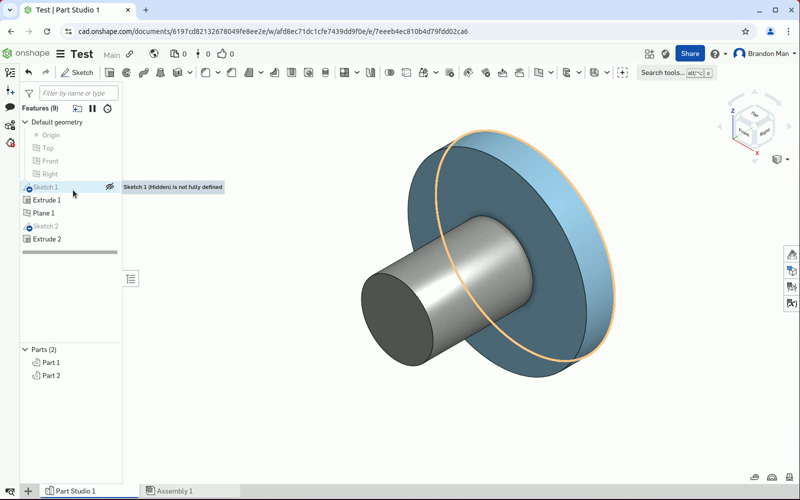
click(73, 189)